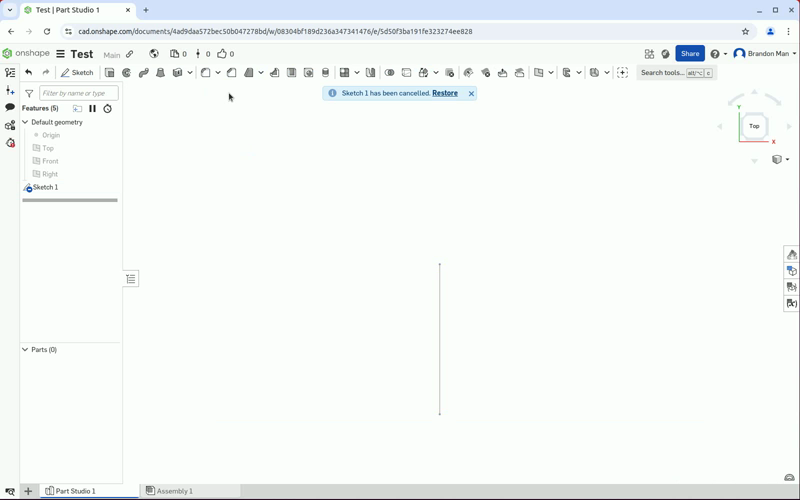
key(shift+h)
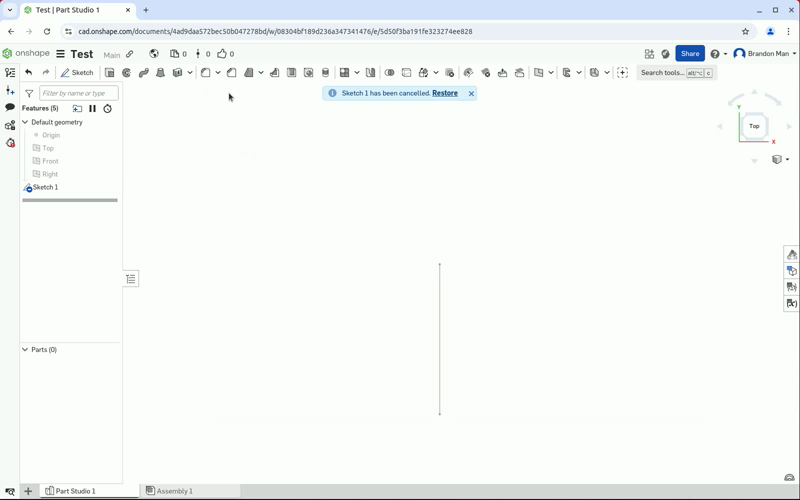
key(shift+s)
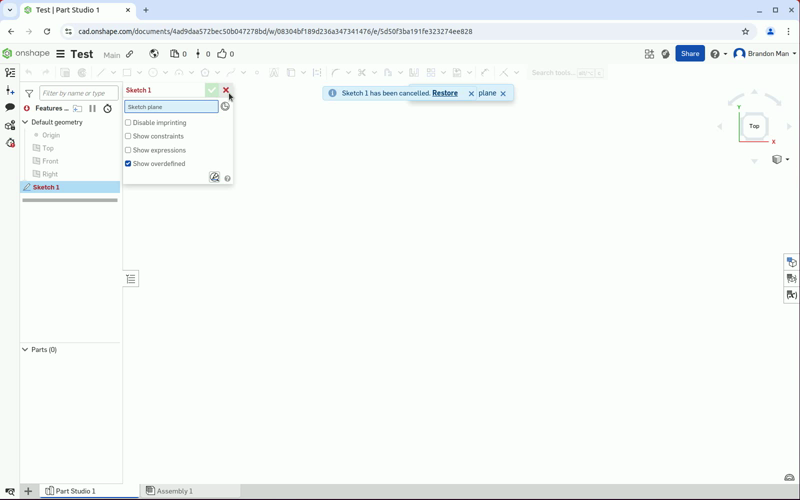
mouse_move(73, 150)
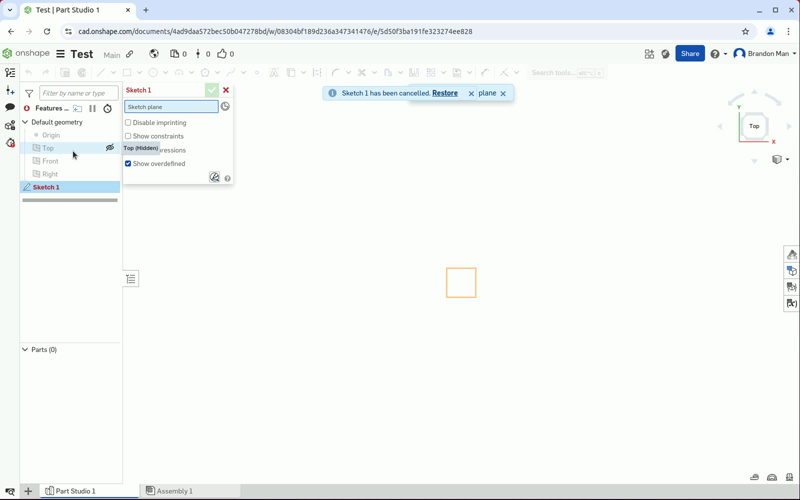
click(73, 150)
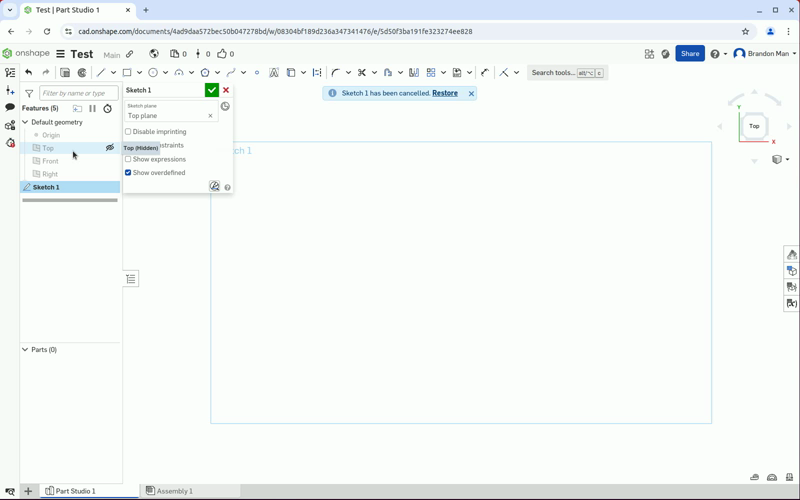
mouse_move(73, 352)
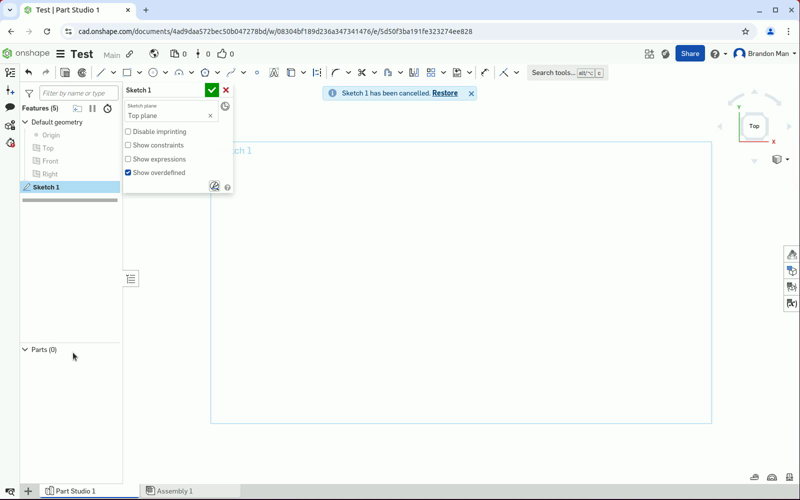
key(y)
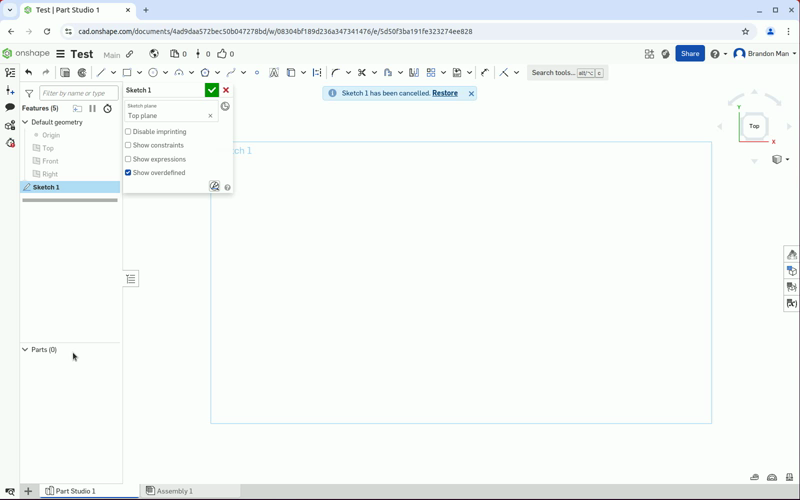
key(l)
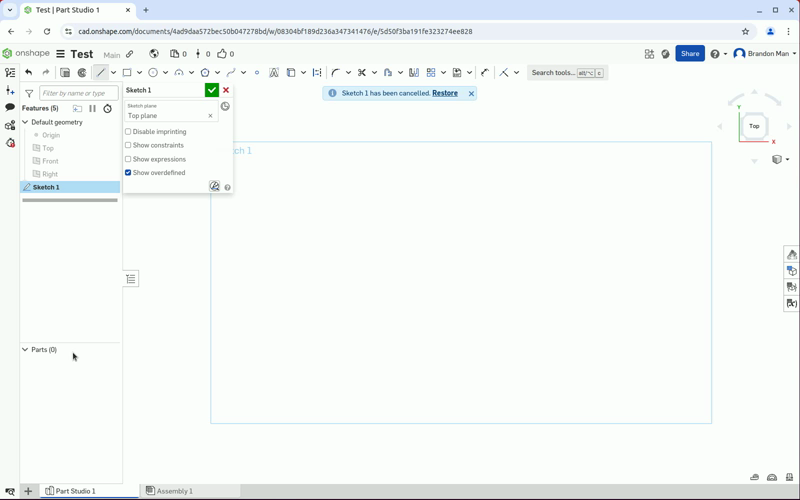
key_down(shift)
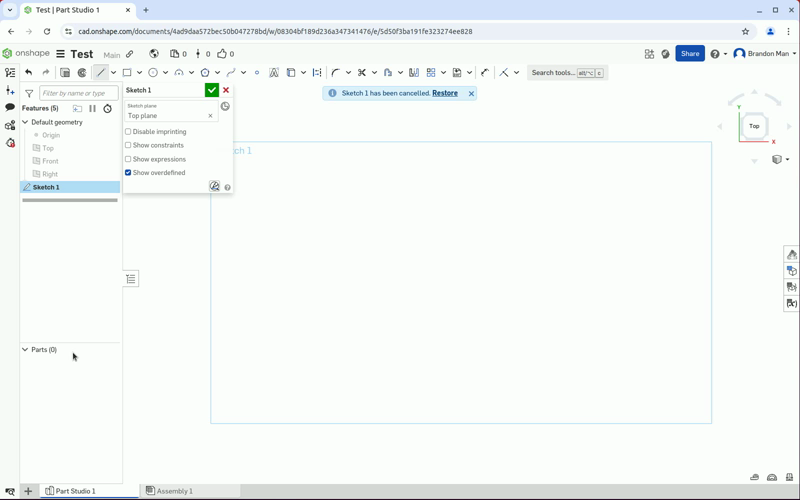
mouse_move(350, 395)
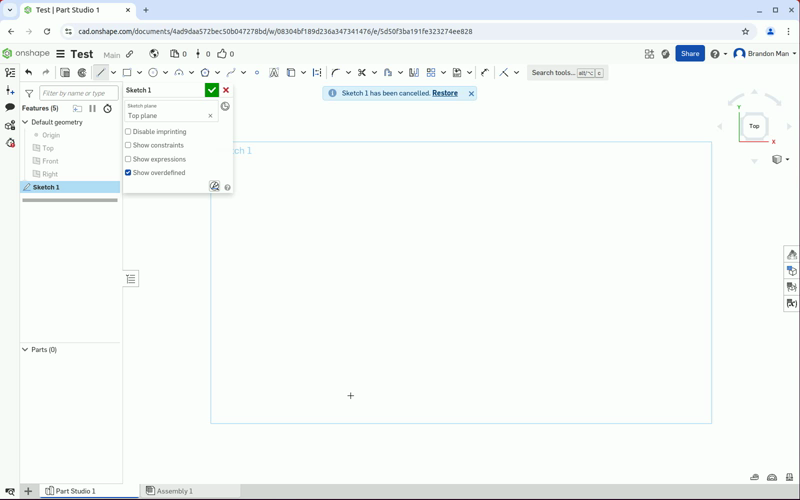
click(350, 395)
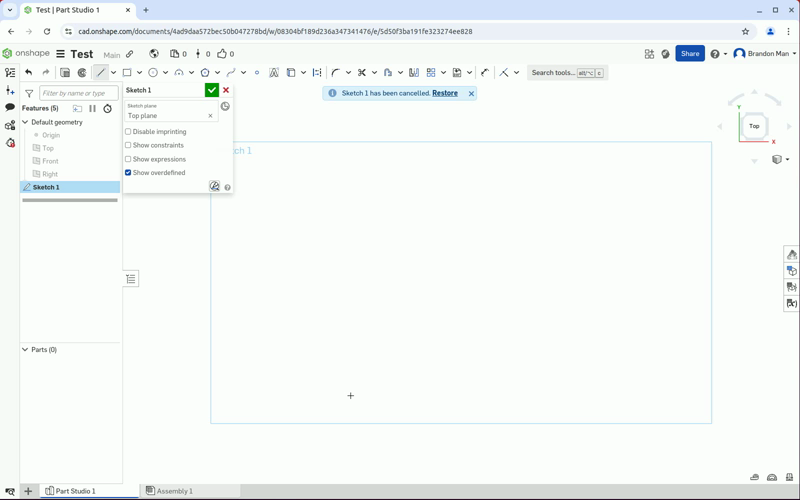
key_up(shift)
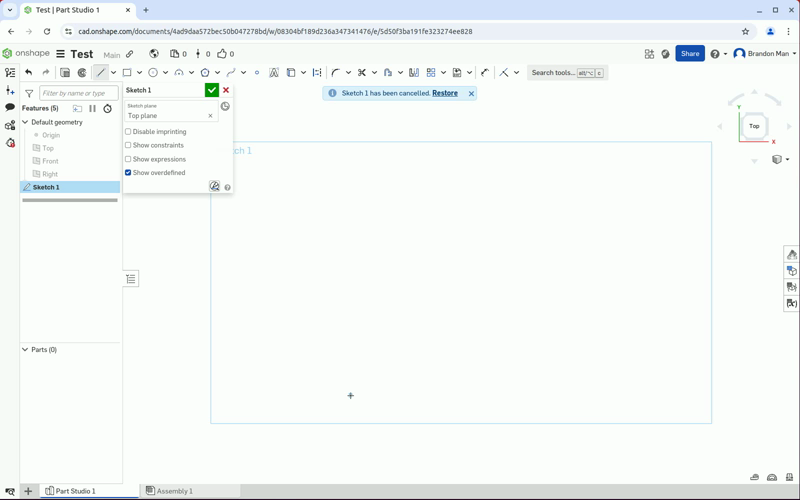
key_down(shift)
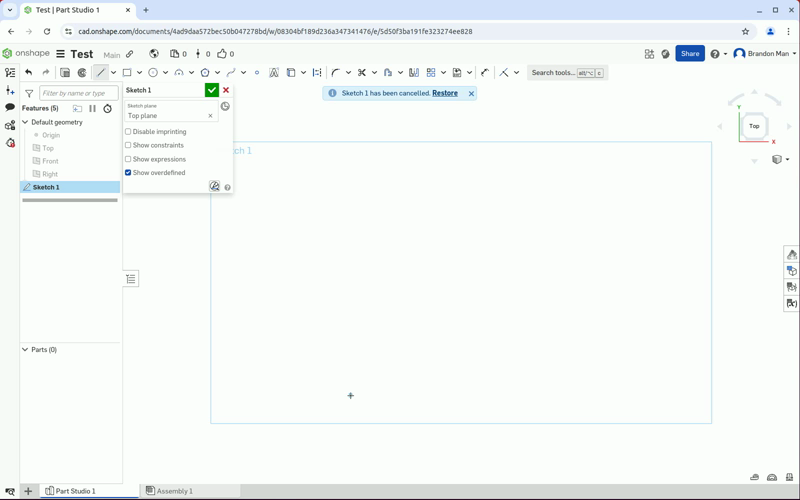
mouse_move(569, 395)
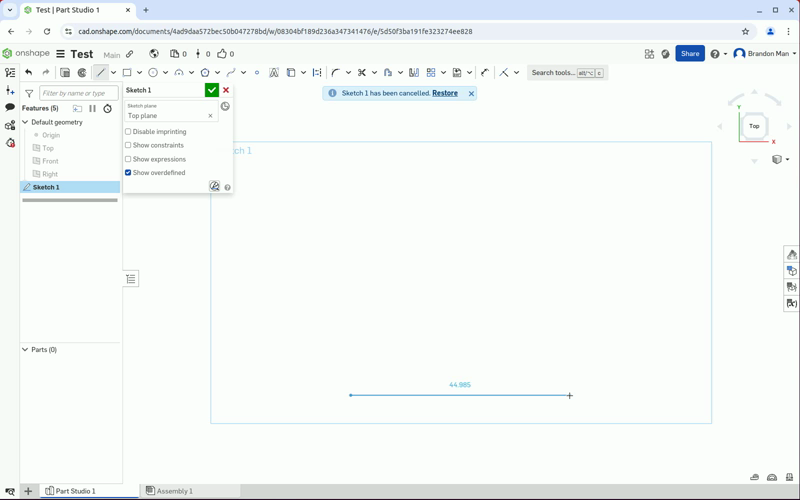
click(569, 395)
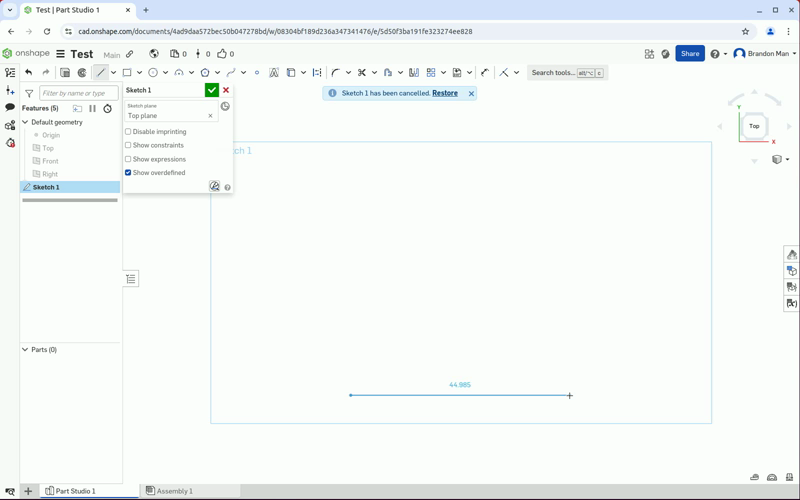
key_up(shift)
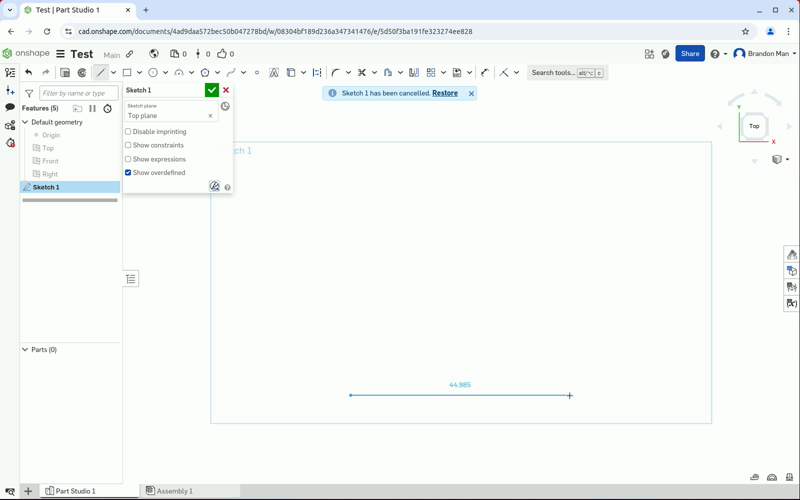
key_down(shift)
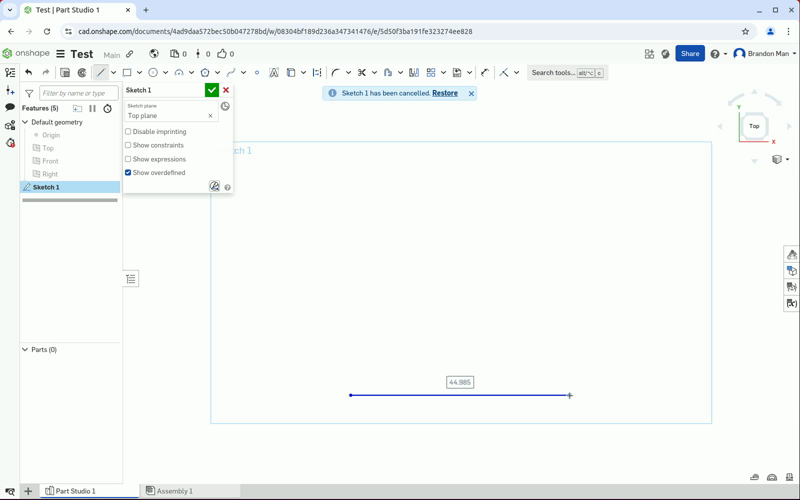
mouse_move(569, 171)
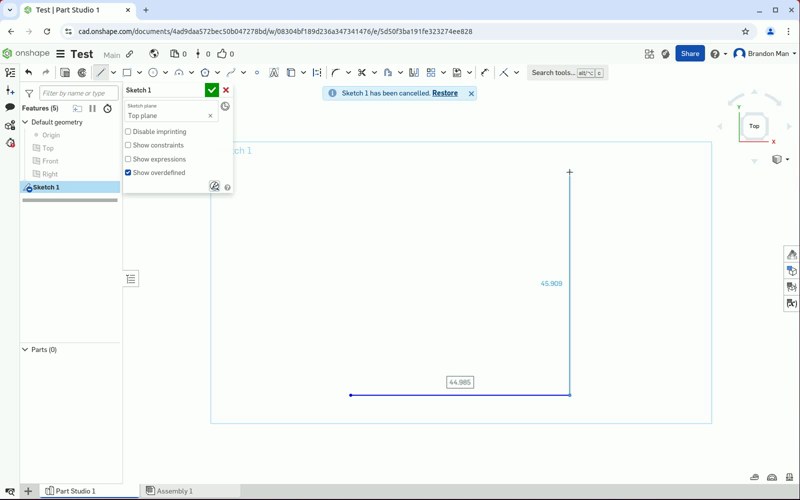
click(569, 171)
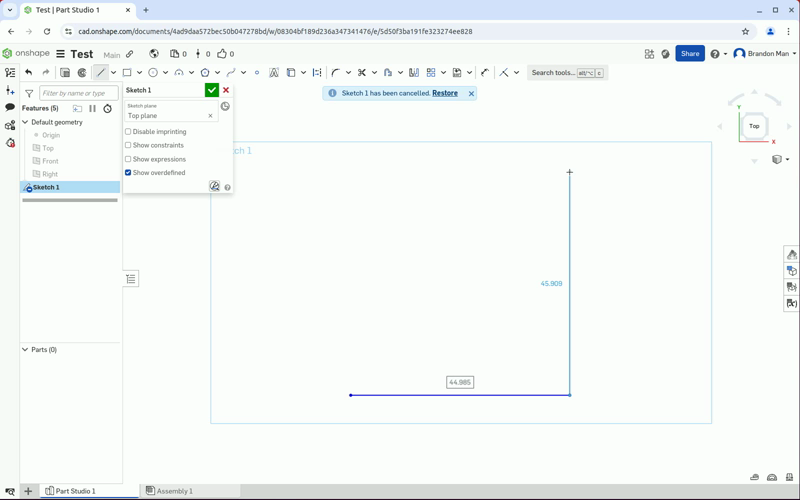
key_up(shift)
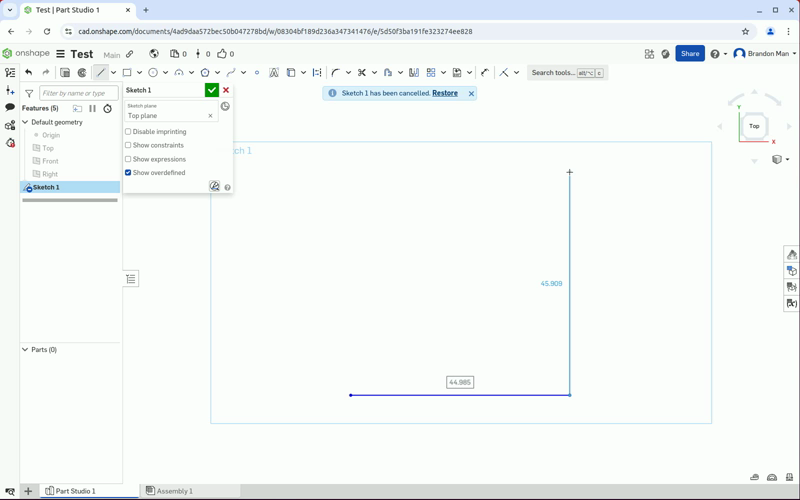
key_down(shift)
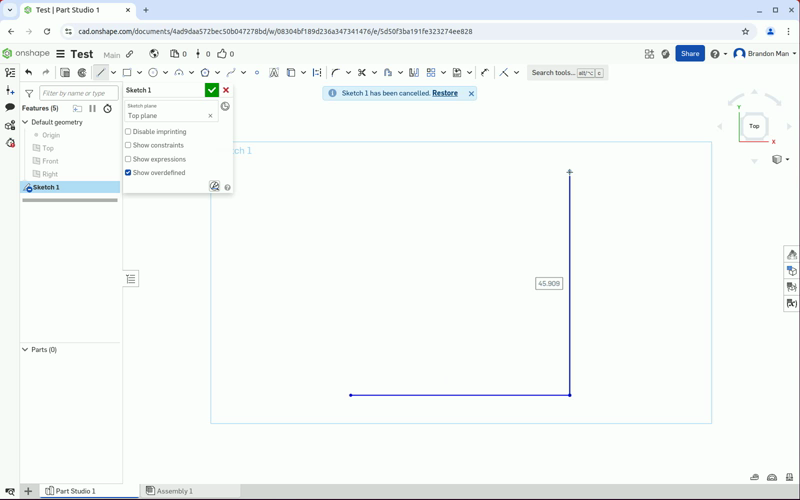
mouse_move(350, 171)
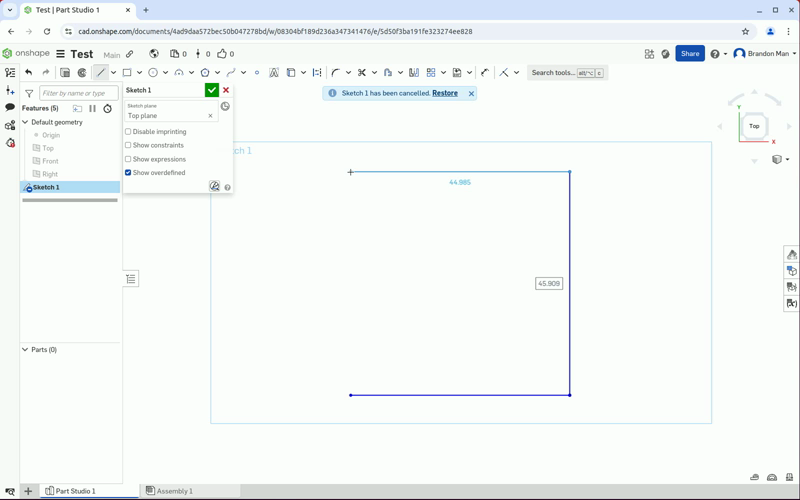
click(350, 171)
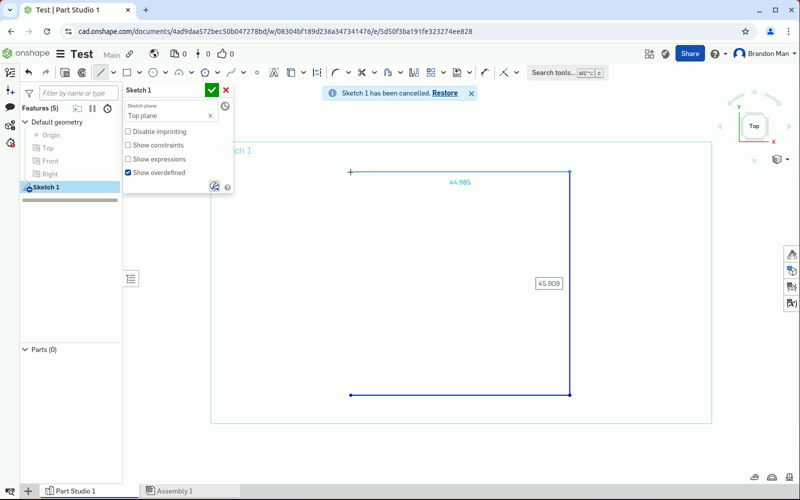
key_up(shift)
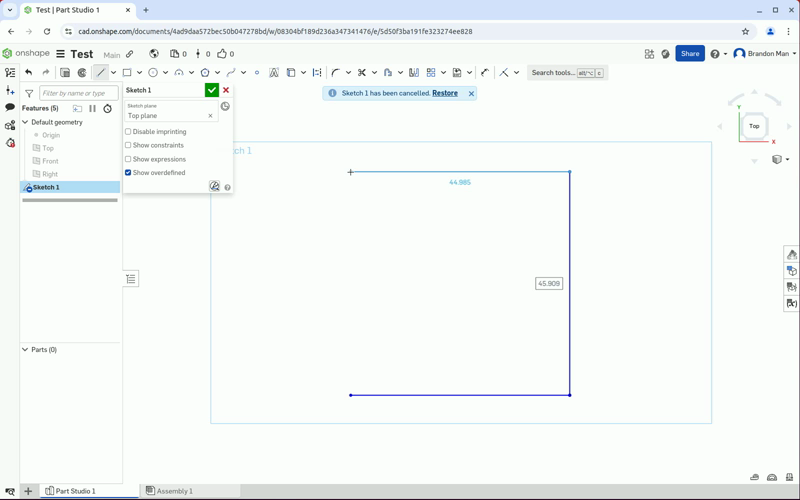
key_down(shift)
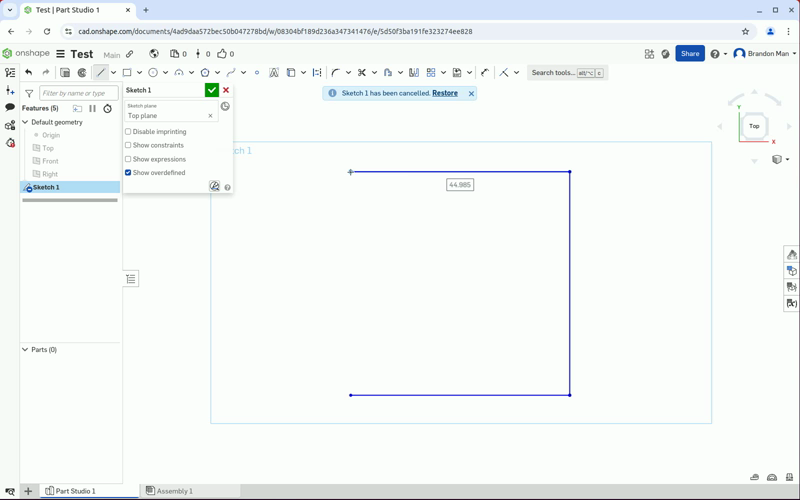
mouse_move(350, 395)
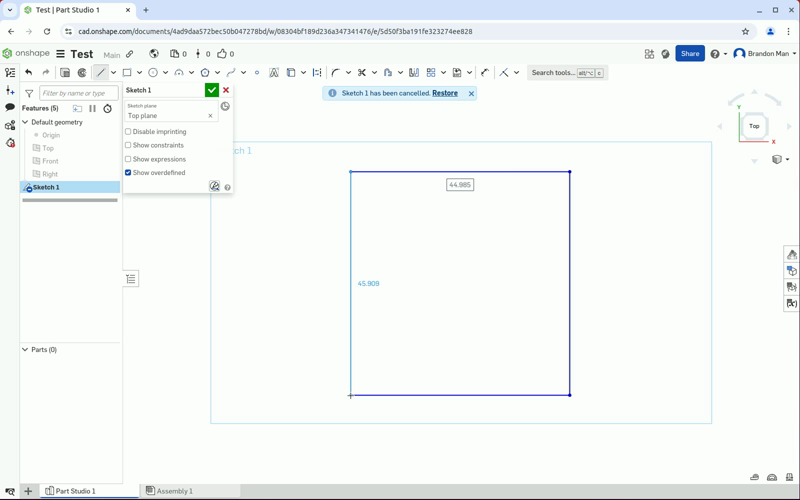
key_up(shift)
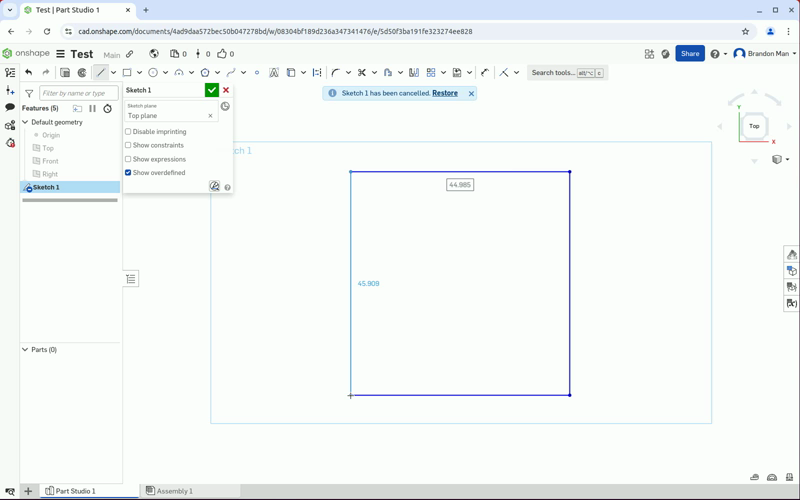
click(350, 395)
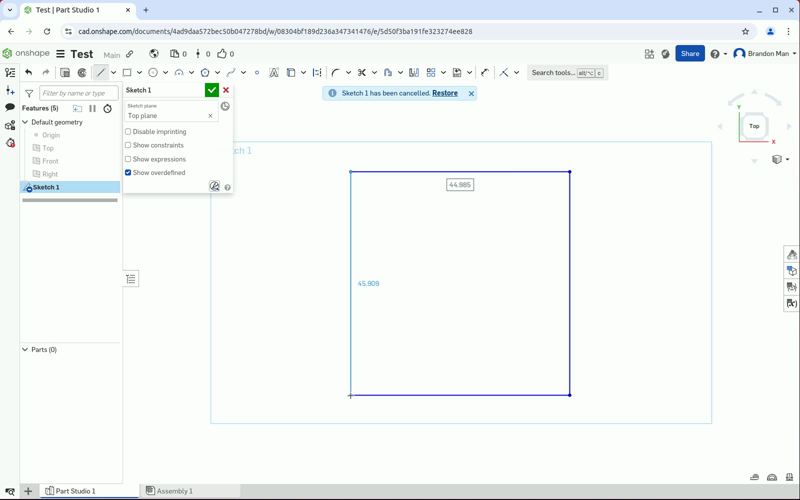
key(esc)
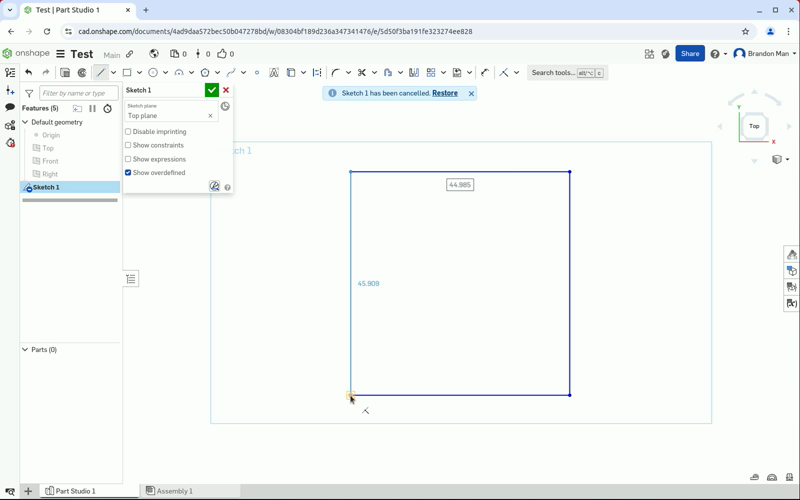
mouse_move(433, 275)
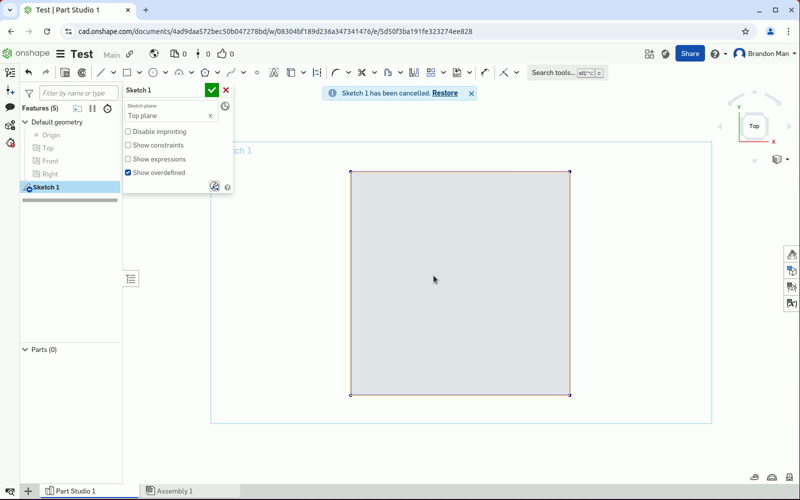
click(433, 275)
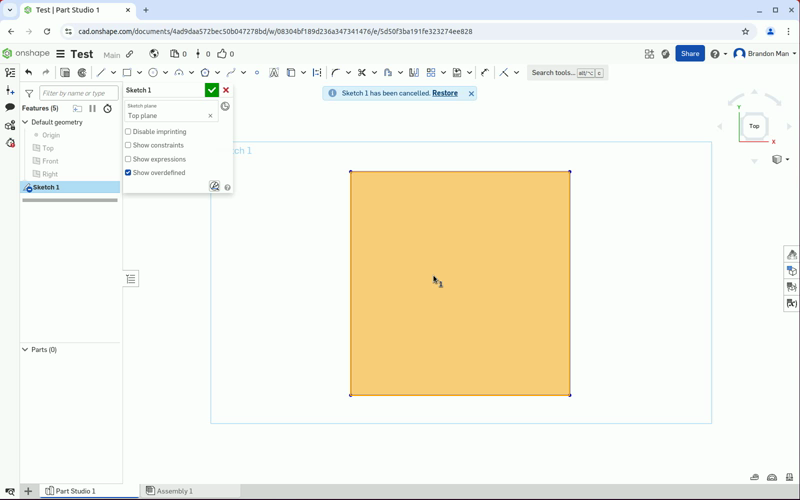
mouse_move(73, 352)
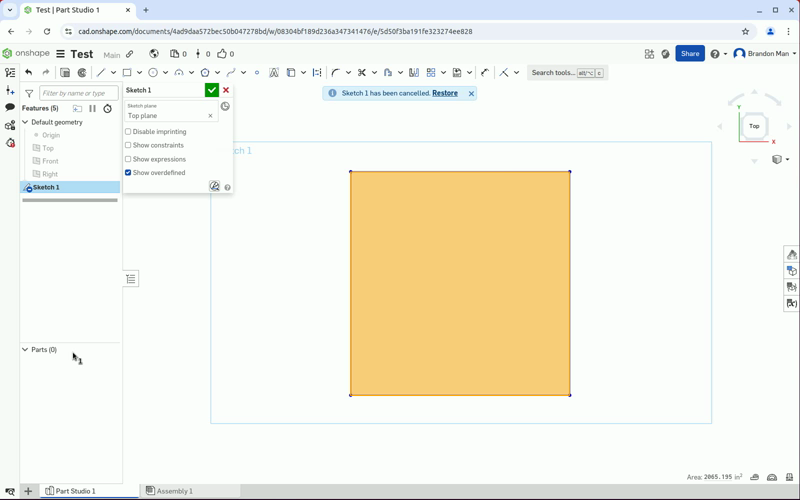
key(shift+y)
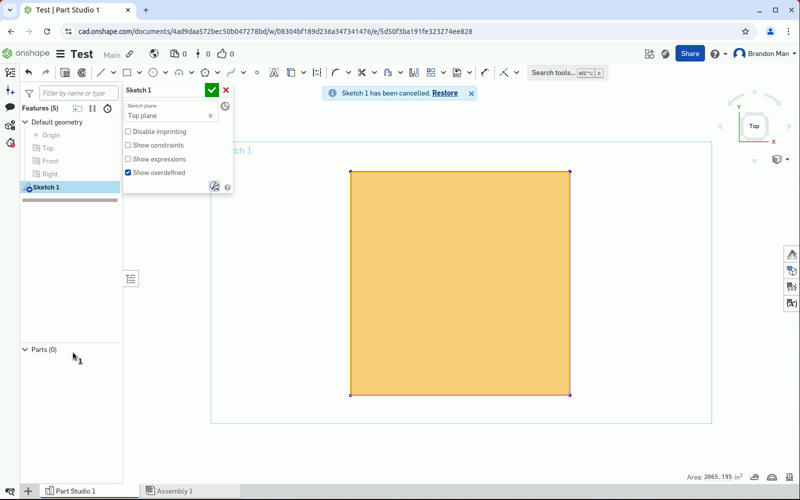
key(shift+e)
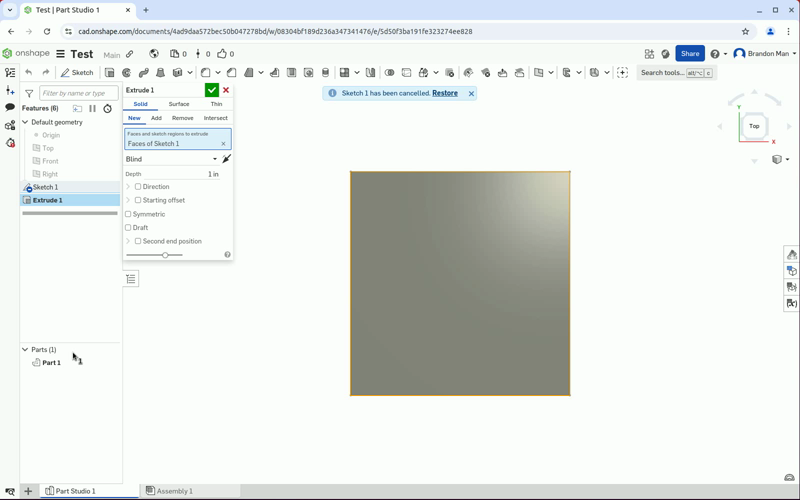
mouse_move(143, 106)
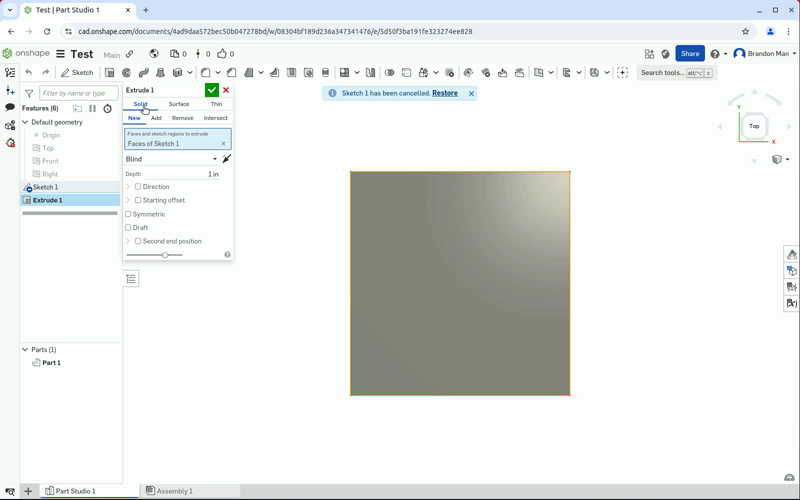
click(143, 106)
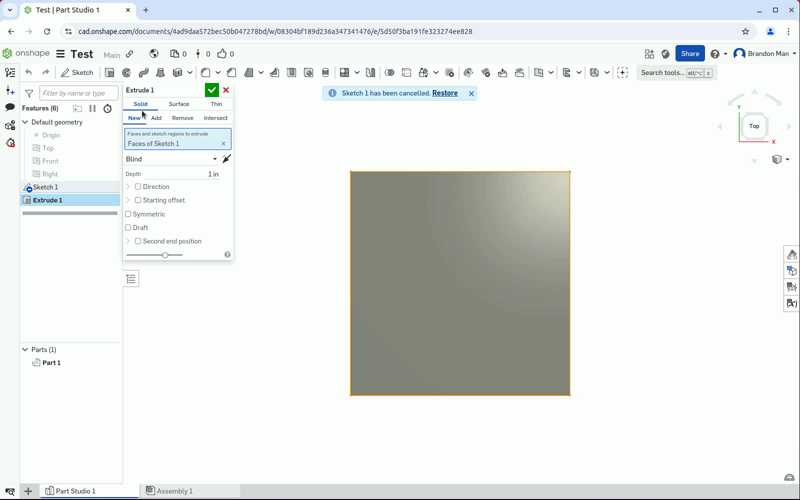
mouse_move(137, 120)
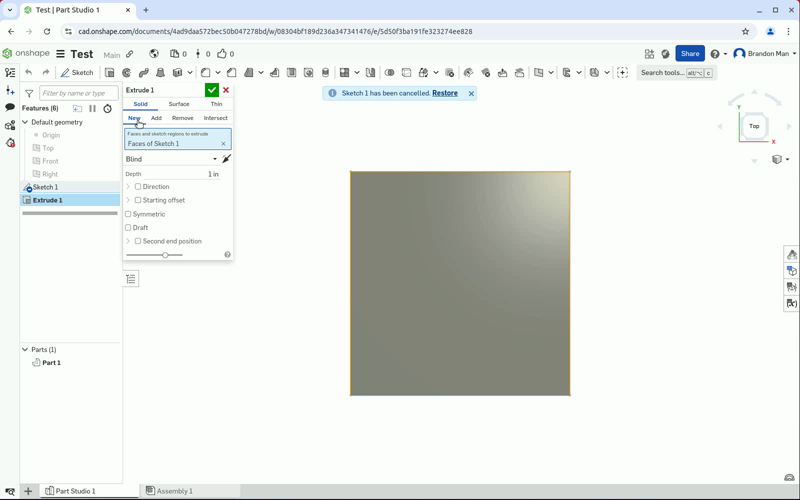
click(137, 120)
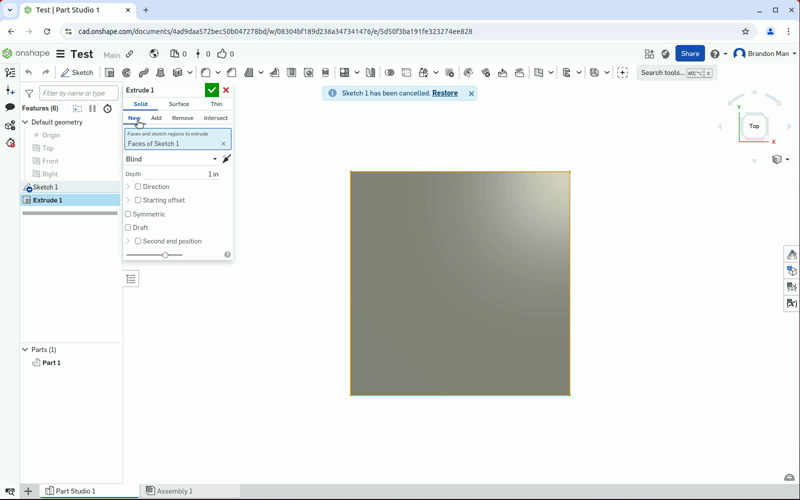
key(tab, 4)
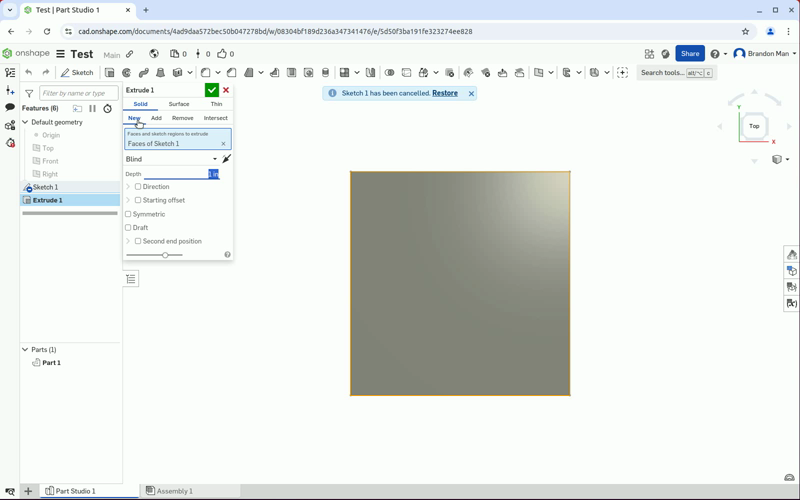
text(5.536)
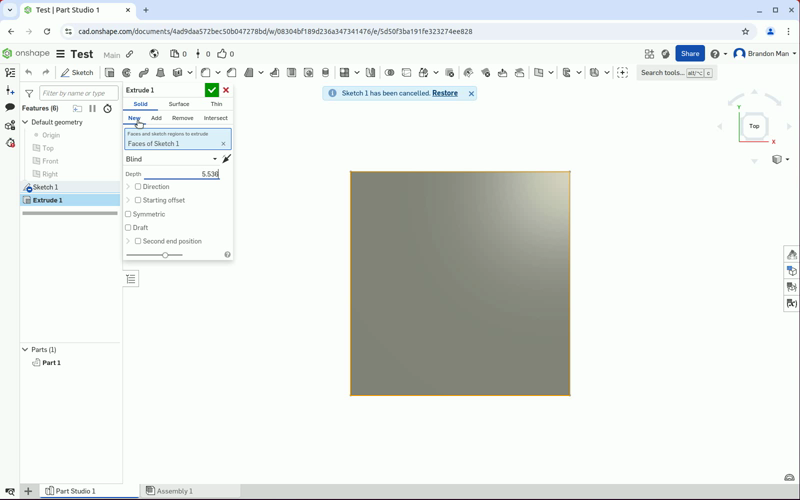
key(enter)
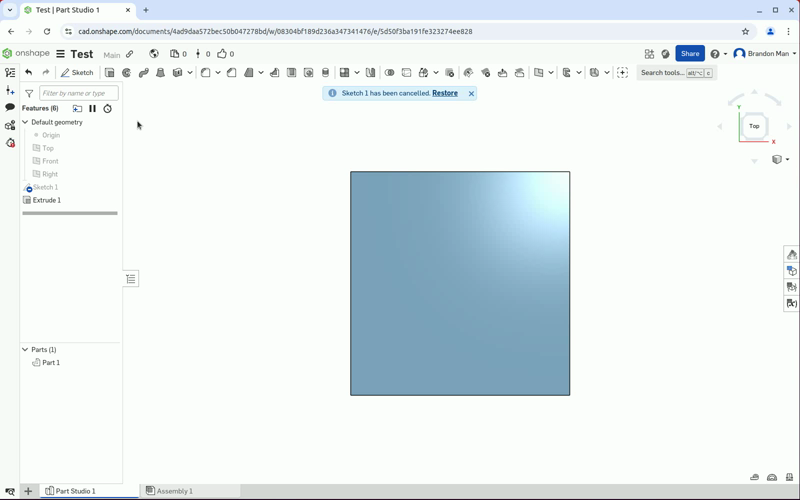
key(shift+h)
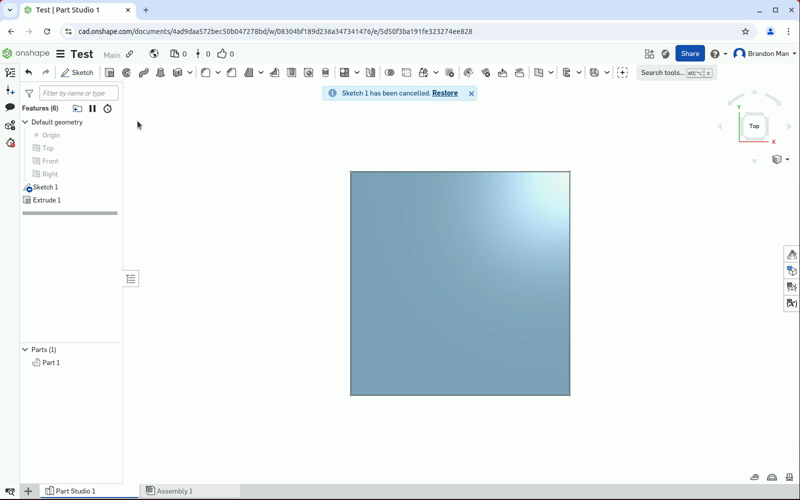
key(shift+h)
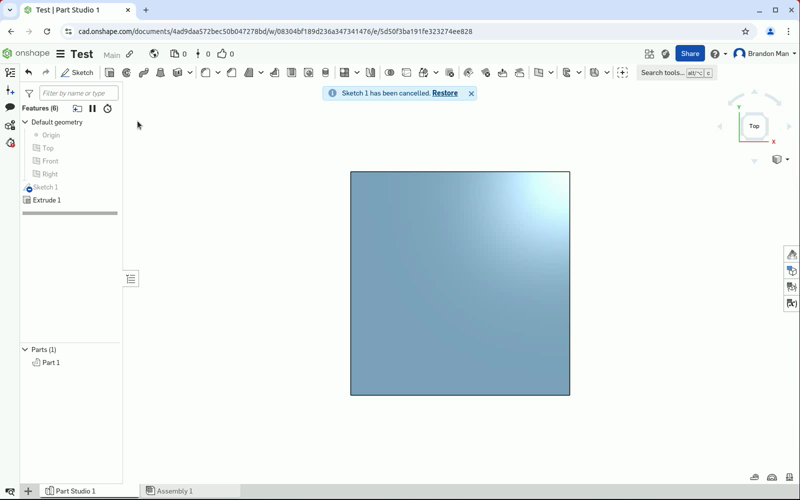
mouse_move(73, 189)
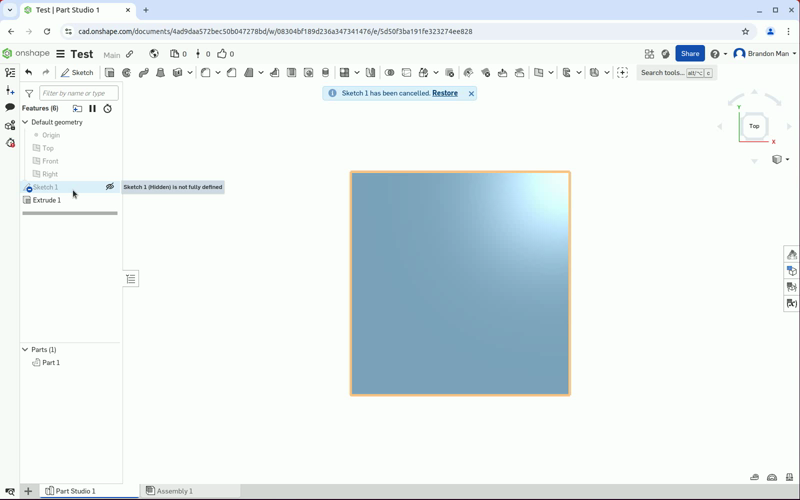
click(73, 189)
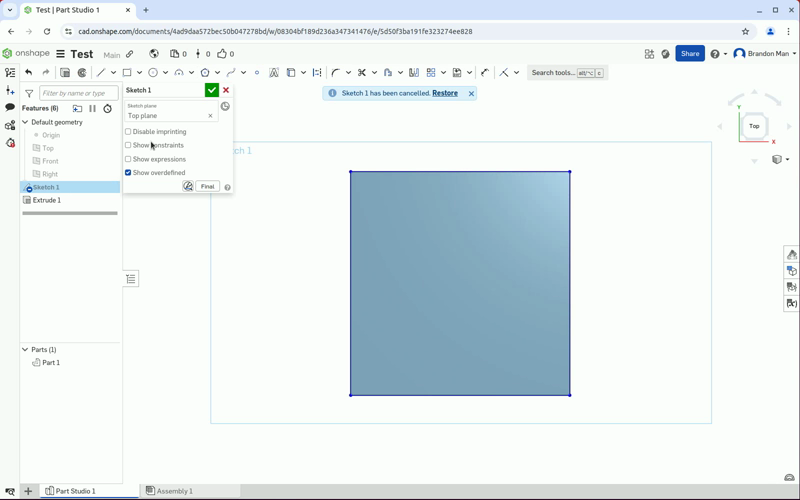
mouse_move(229, 92)
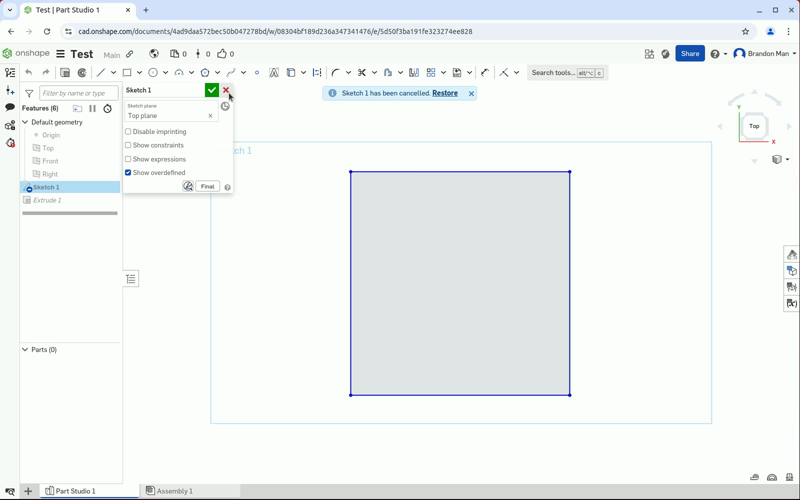
click(229, 92)
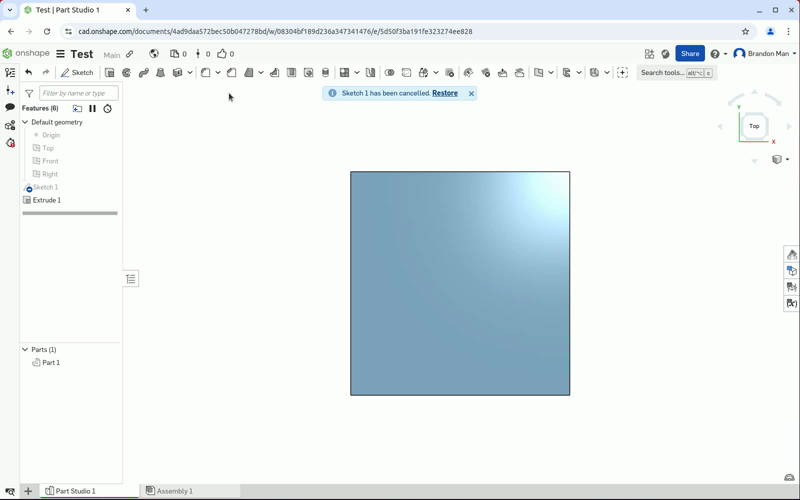
mouse_move(541, 75)
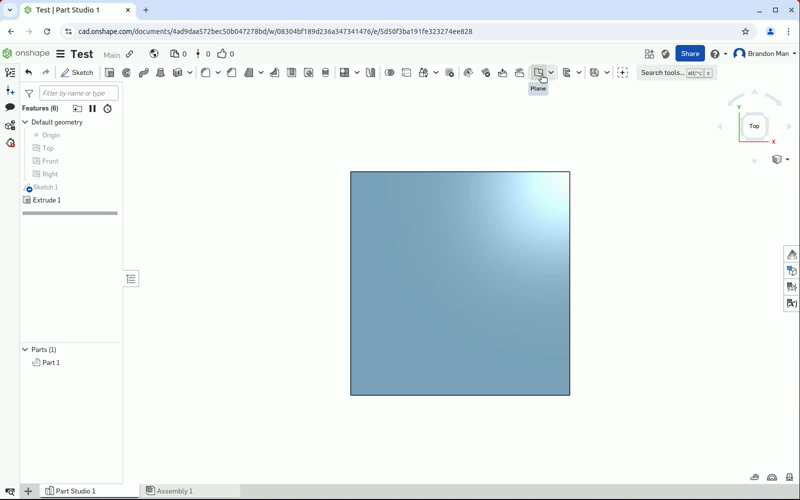
click(541, 75)
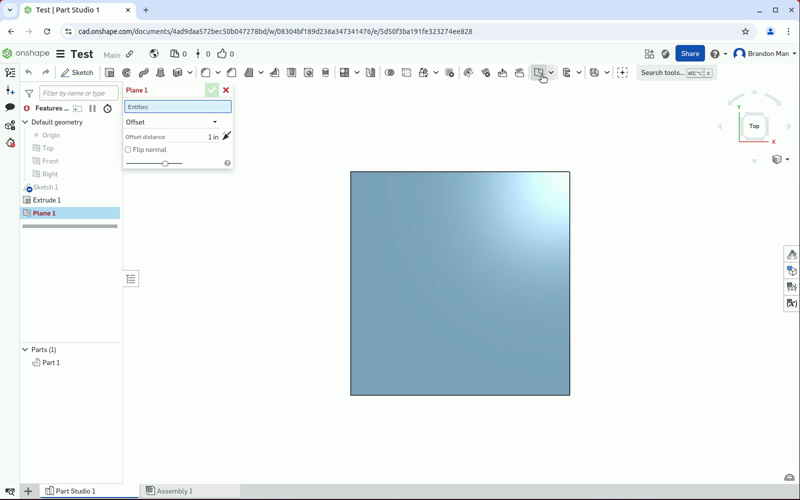
mouse_move(73, 150)
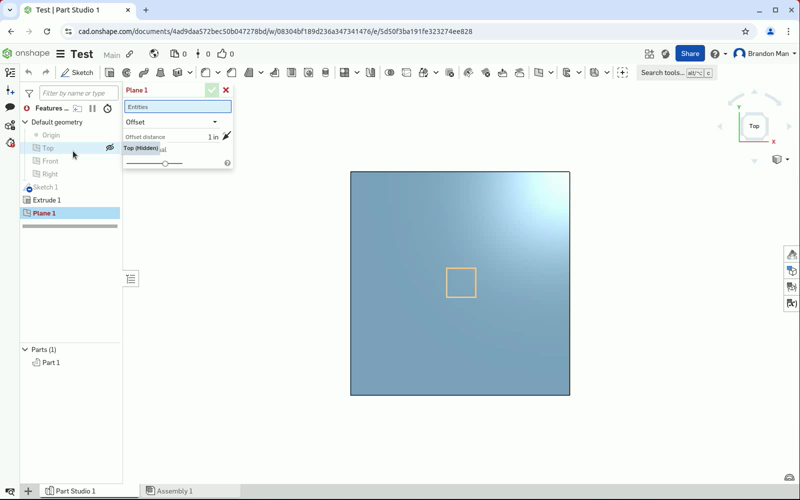
click(73, 150)
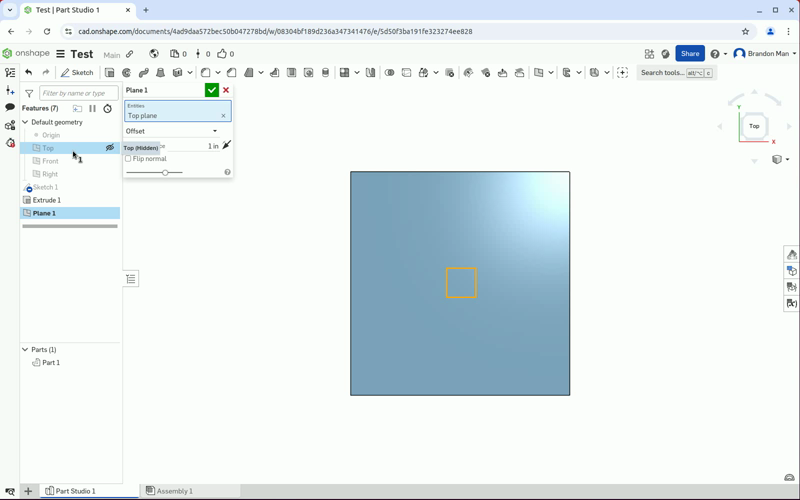
key(tab, 2)
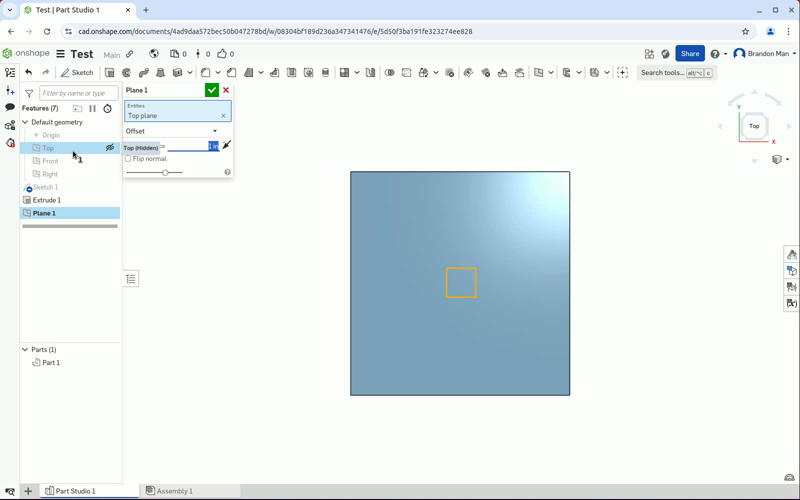
text(5.546)
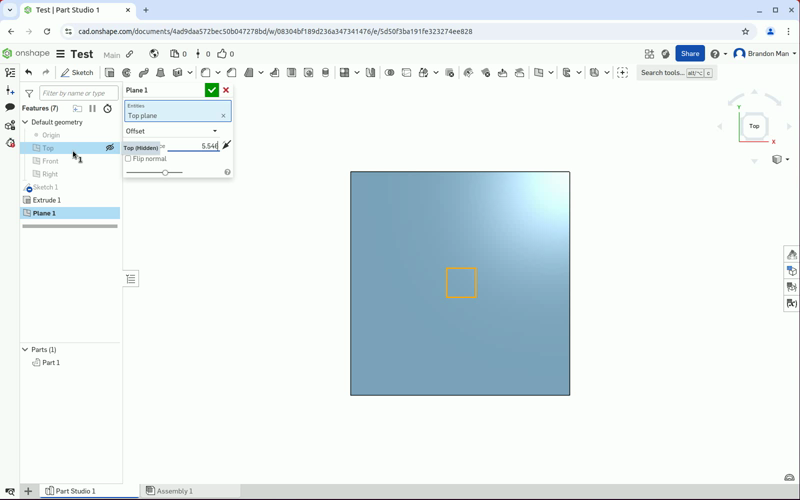
key(enter, 2)
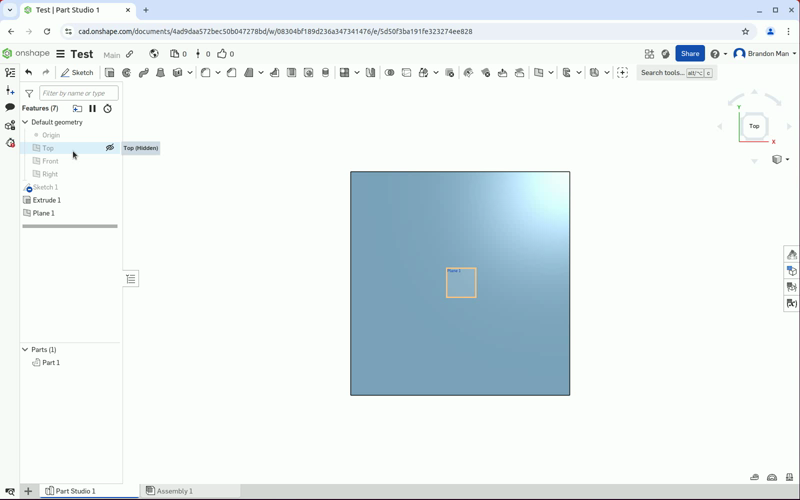
key(shift+s)
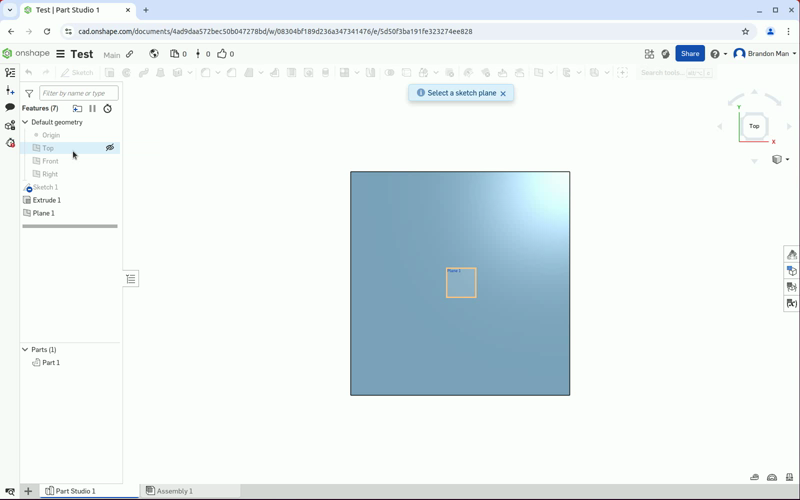
mouse_move(73, 215)
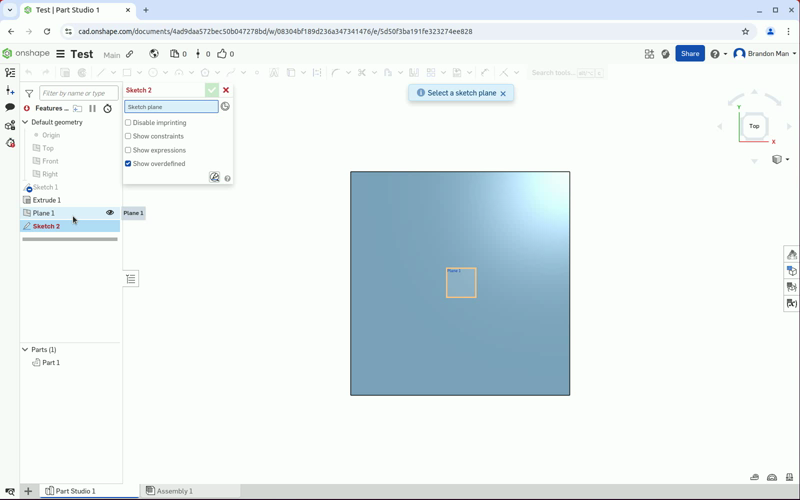
click(73, 215)
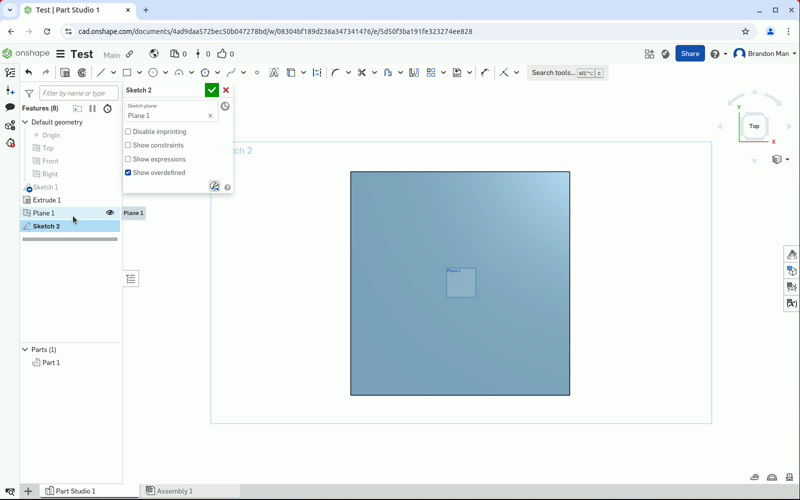
mouse_move(73, 352)
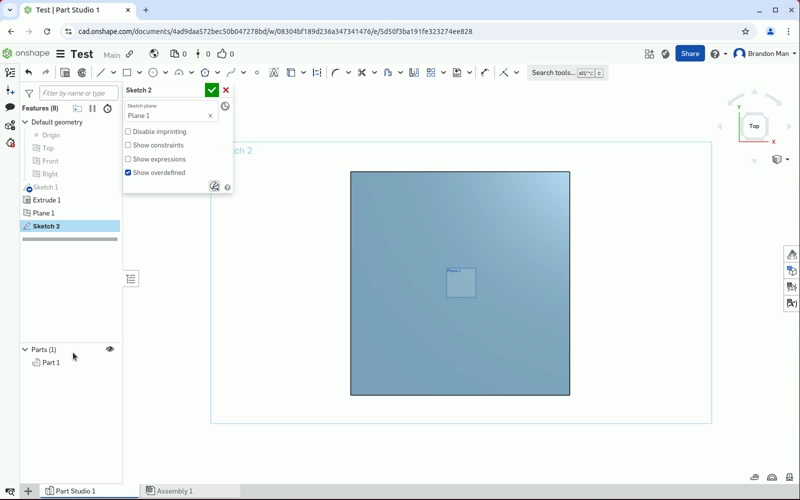
key(y)
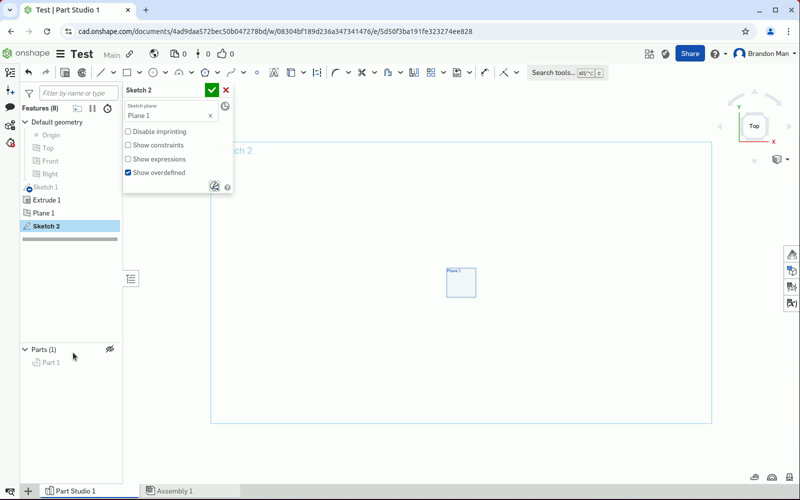
key(c)
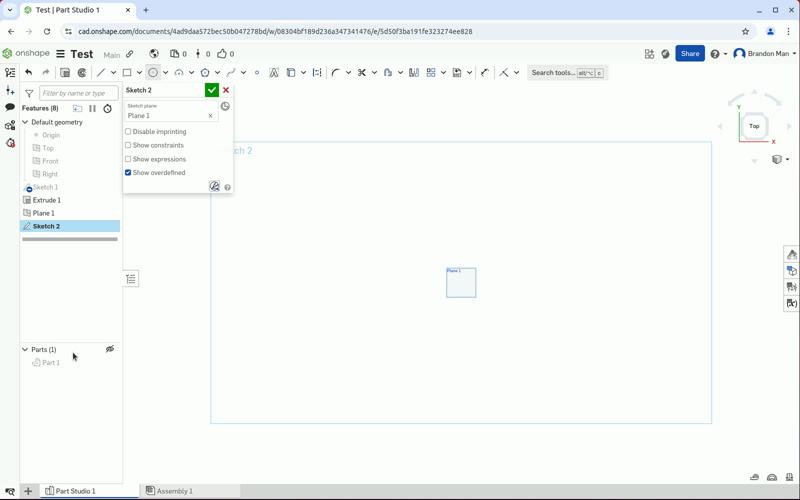
key_down(shift)
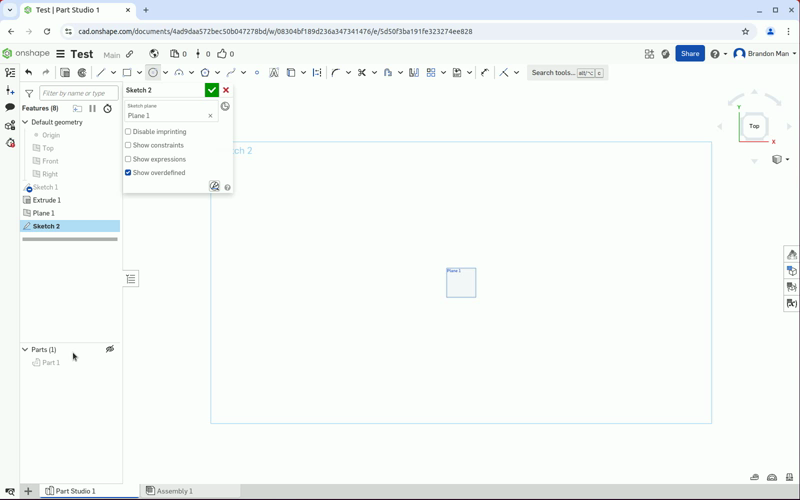
mouse_move(461, 213)
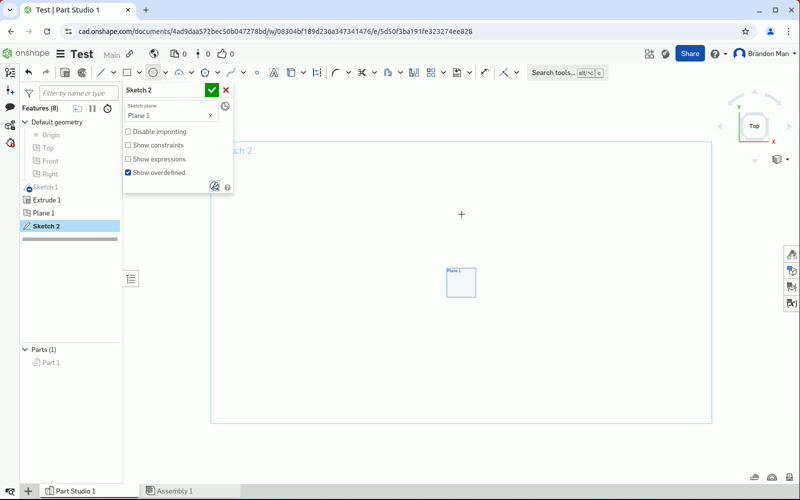
click(461, 213)
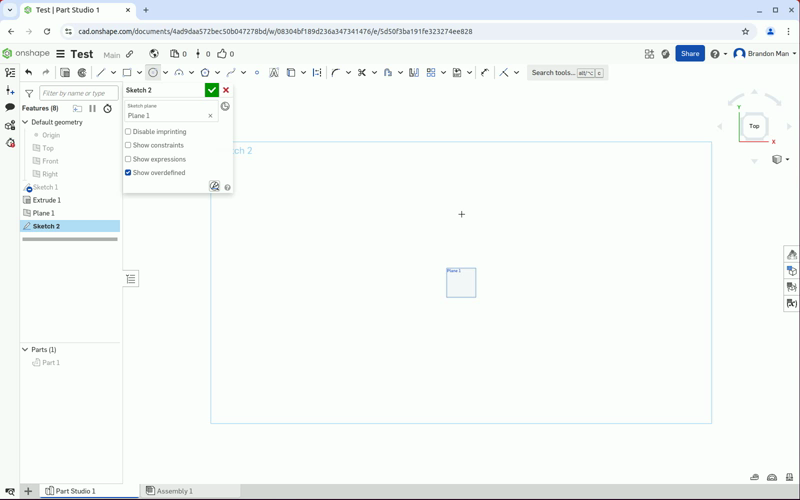
key_up(shift)
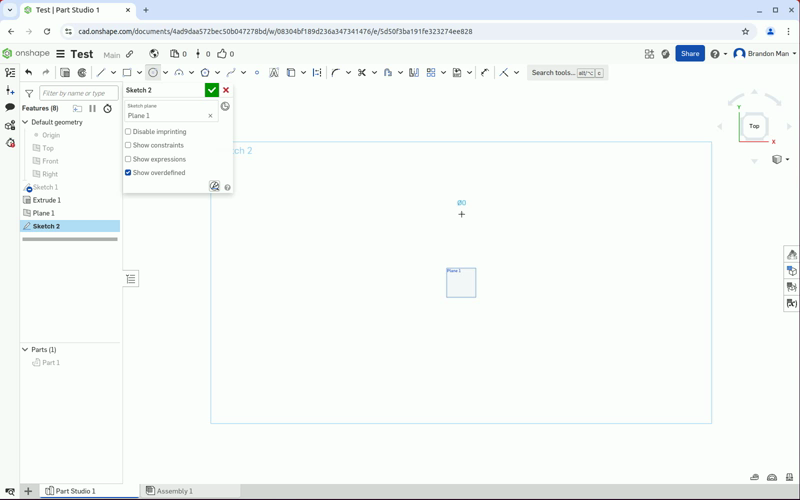
mouse_move(490, 213)
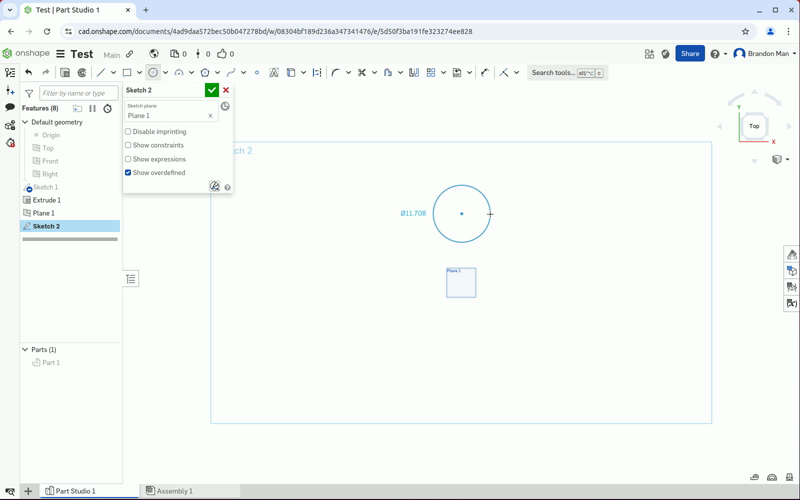
click(490, 213)
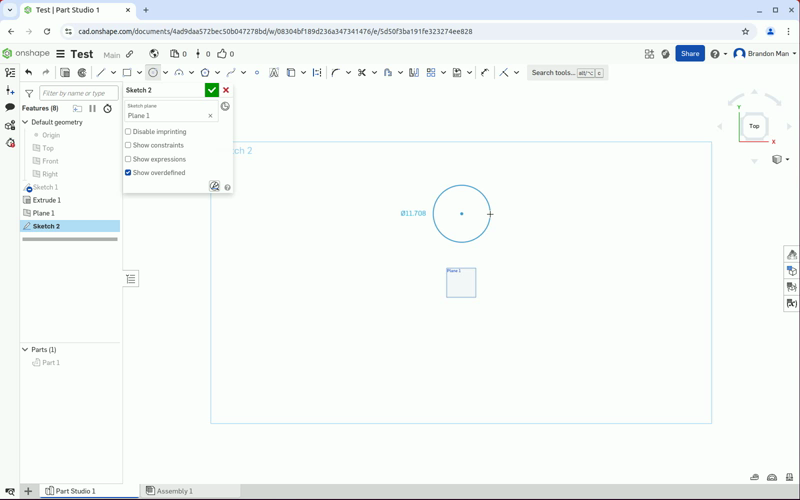
key(esc)
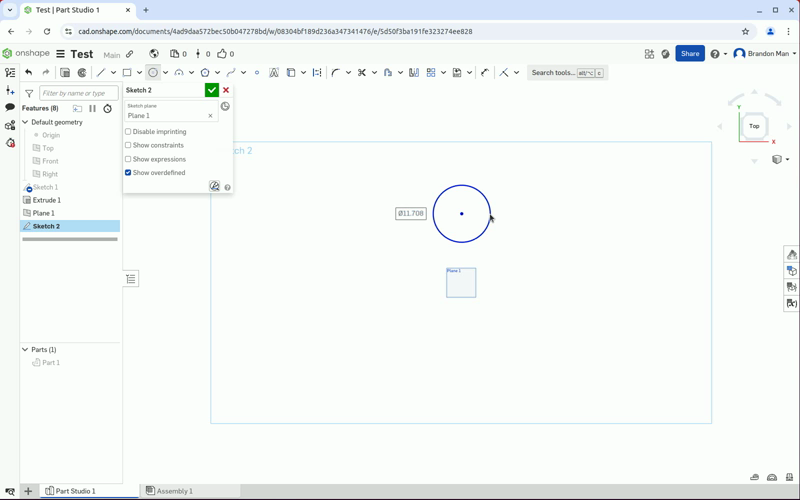
mouse_move(437, 215)
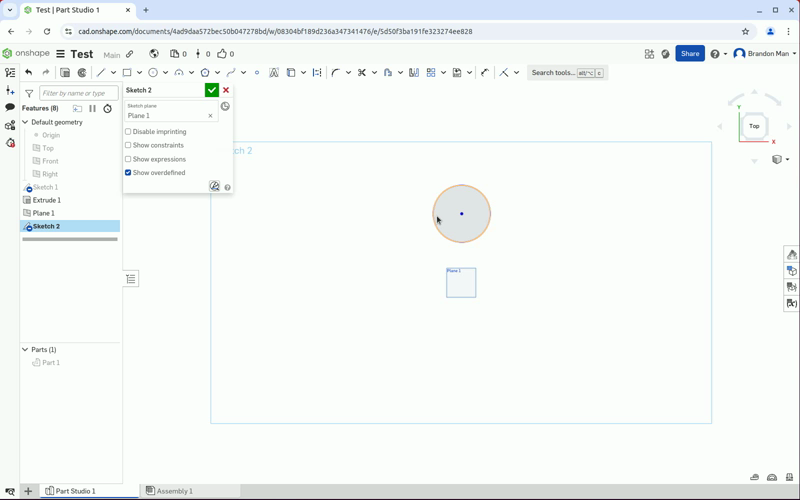
click(437, 215)
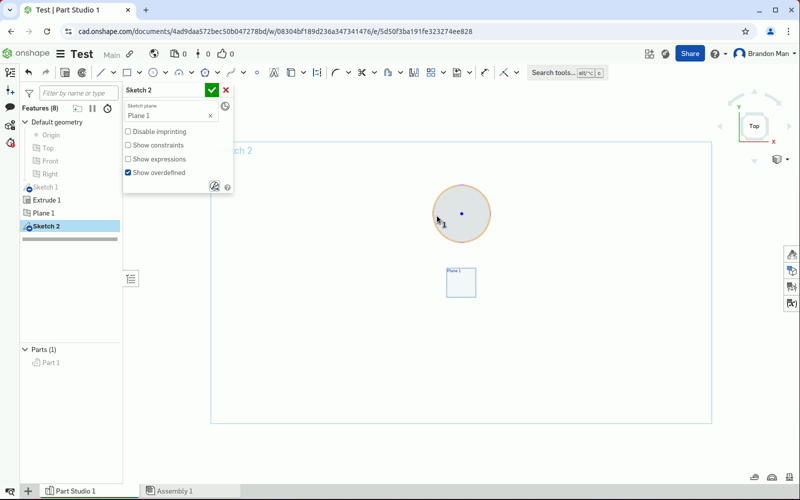
mouse_move(73, 352)
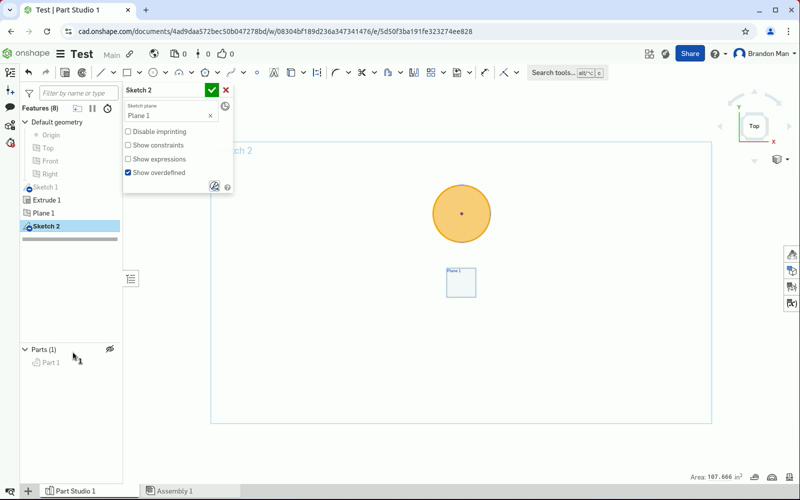
key(shift+y)
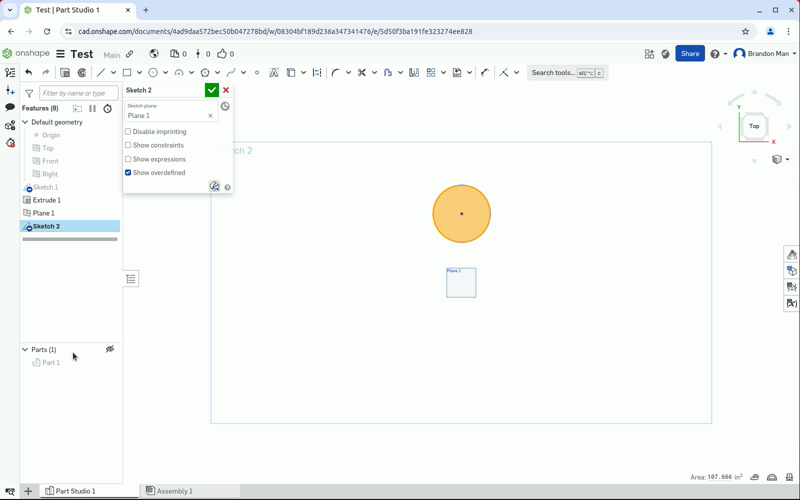
key(shift+e)
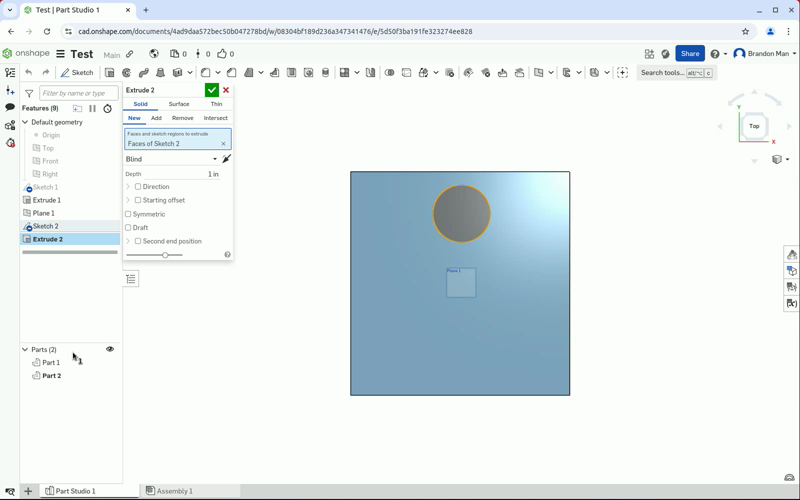
mouse_move(143, 106)
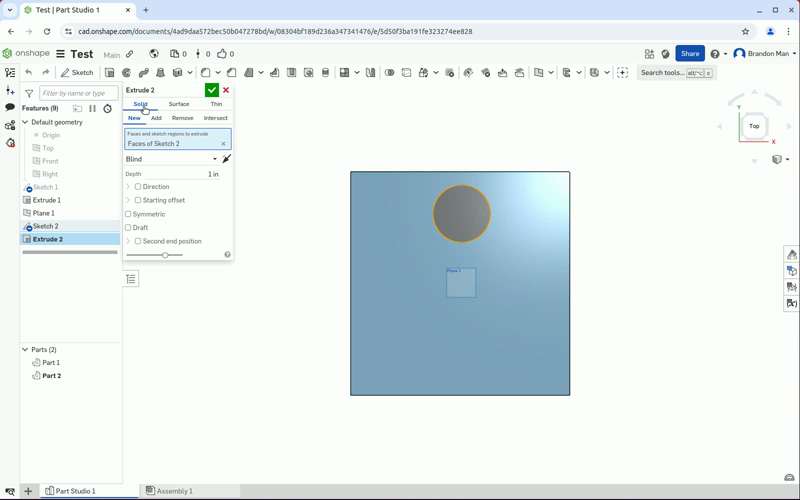
click(143, 106)
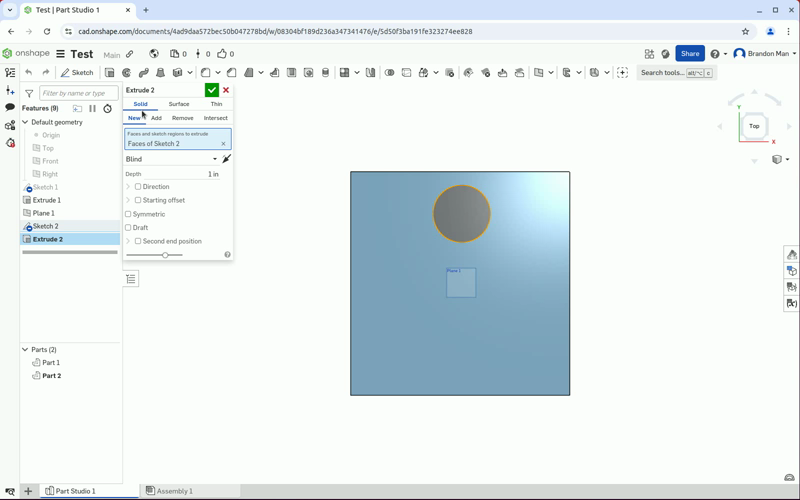
mouse_move(137, 120)
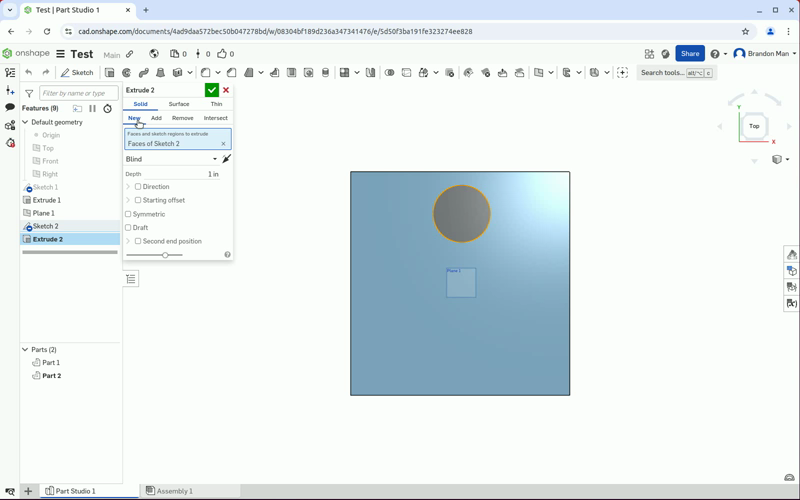
click(137, 120)
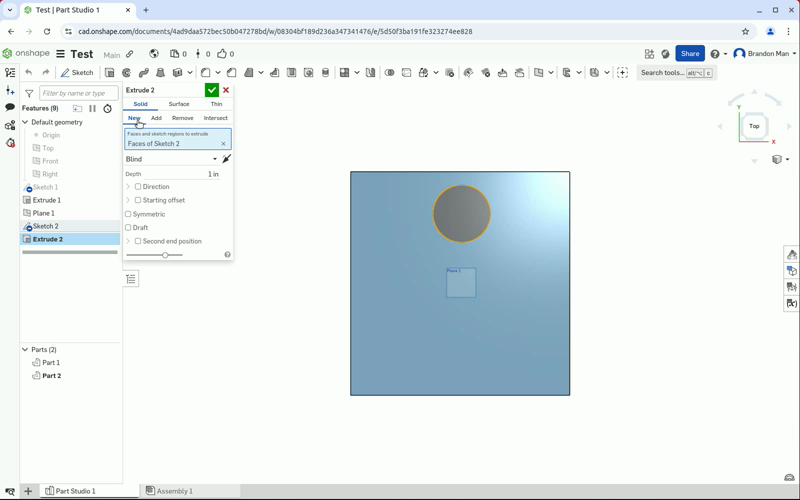
key(tab, 4)
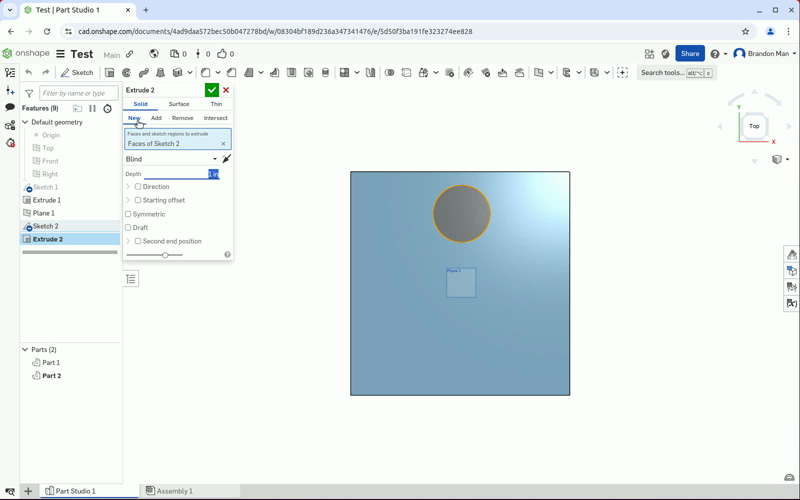
text(5.536)
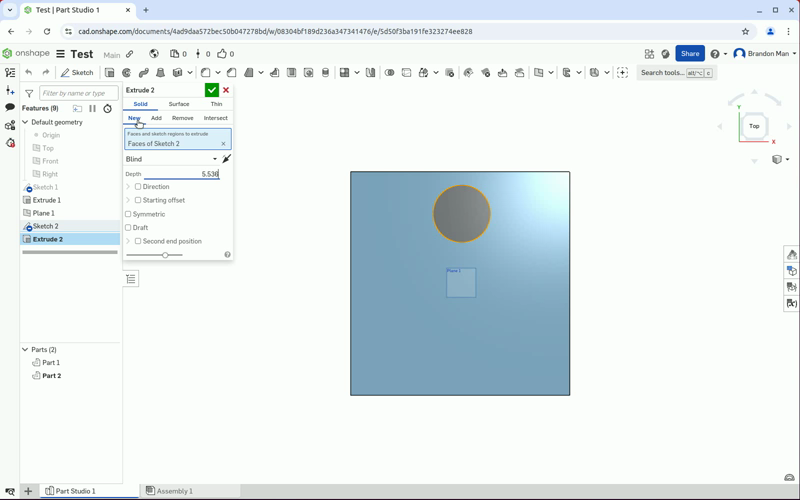
key(enter)
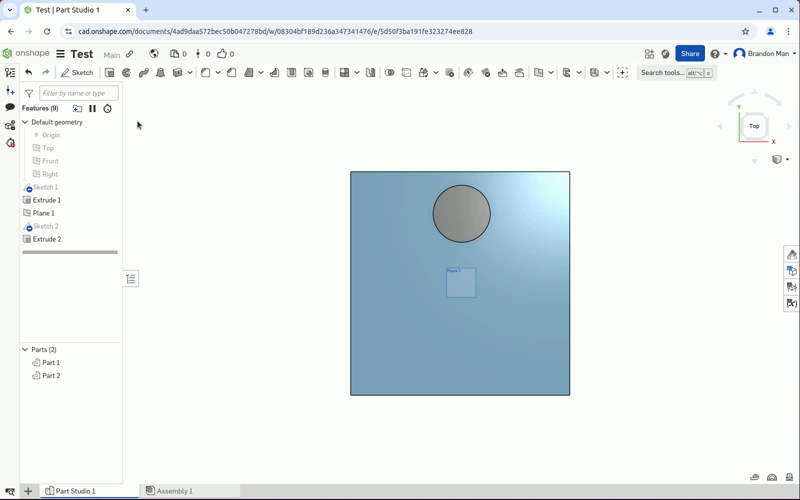
key(shift+h)
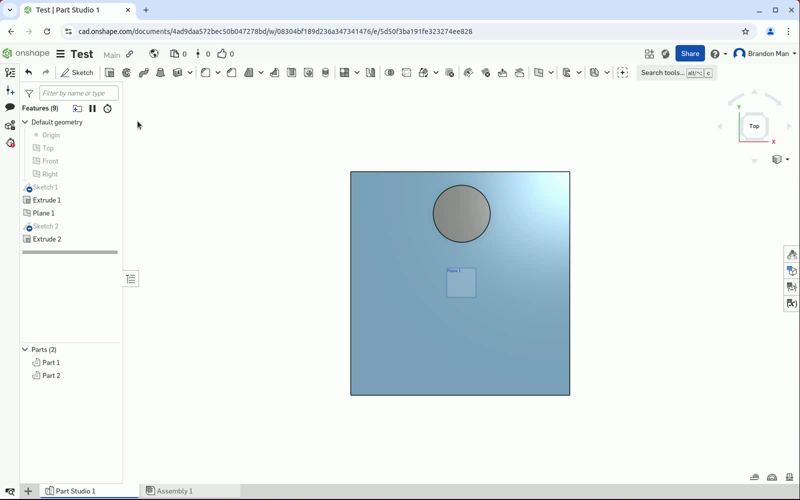
key(shift+h)
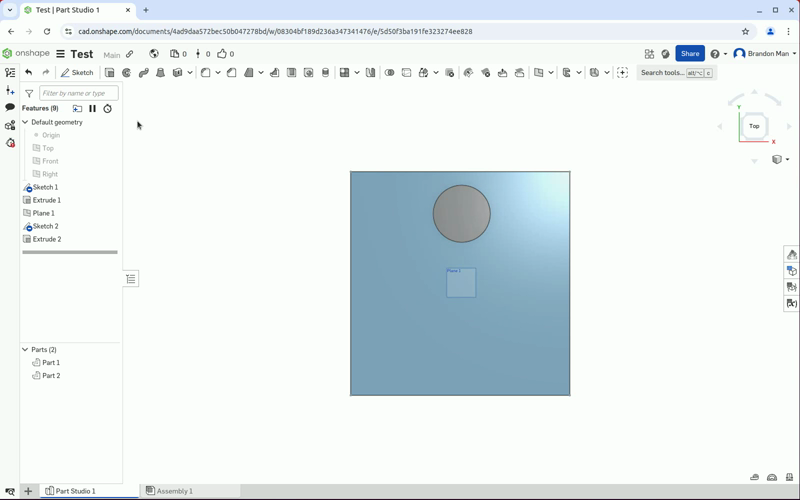
key(shift+7)
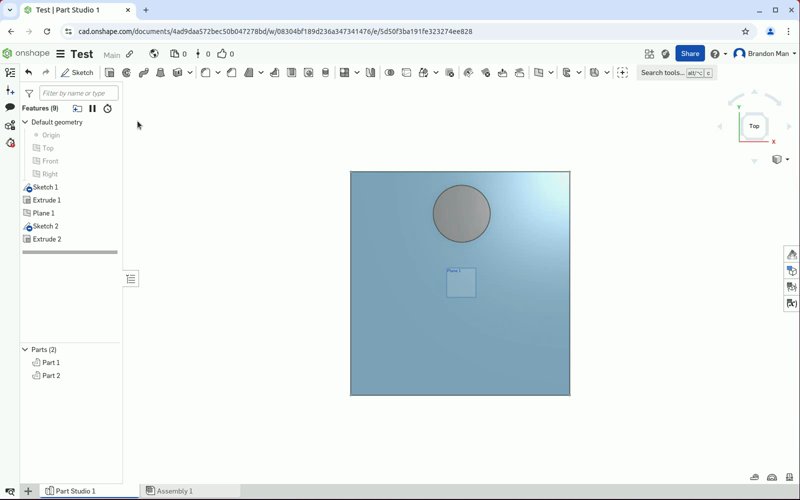
key(up, 3)
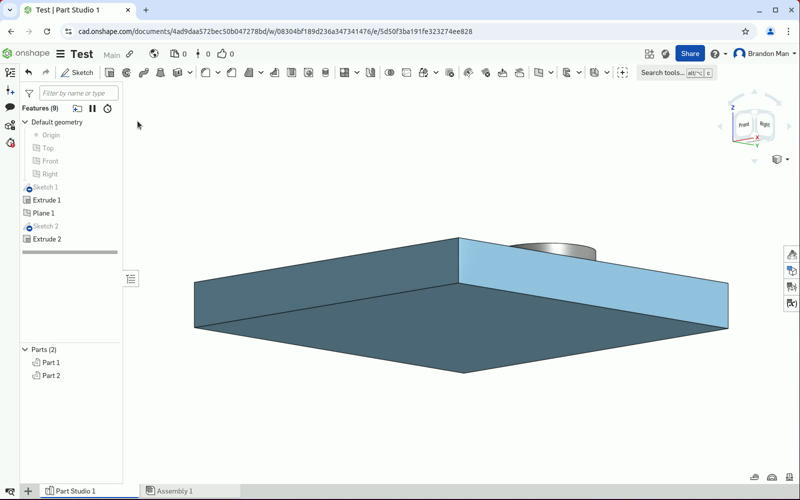
key(left, 3)
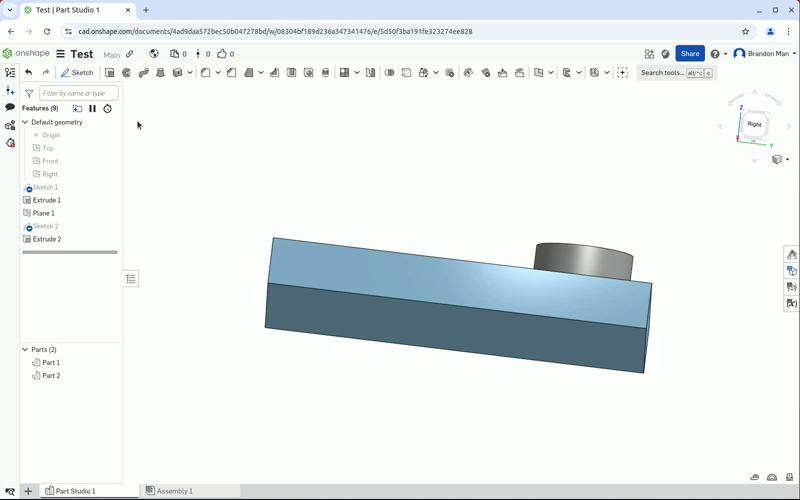
key(right, 3)
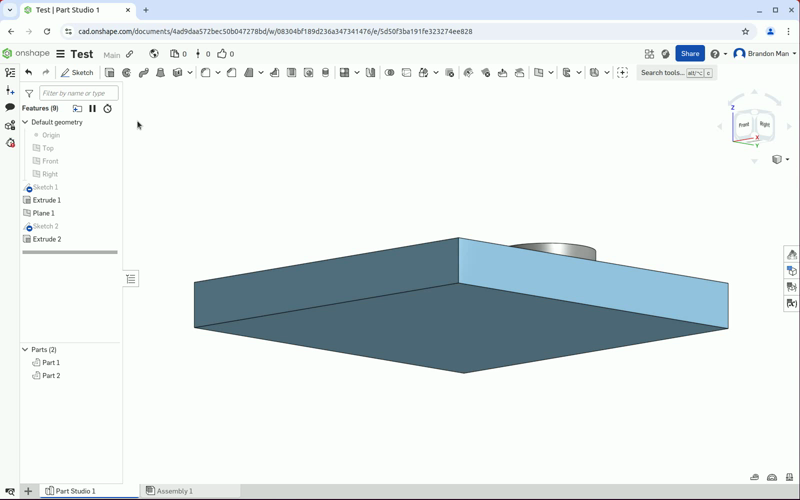
key(down, 3)
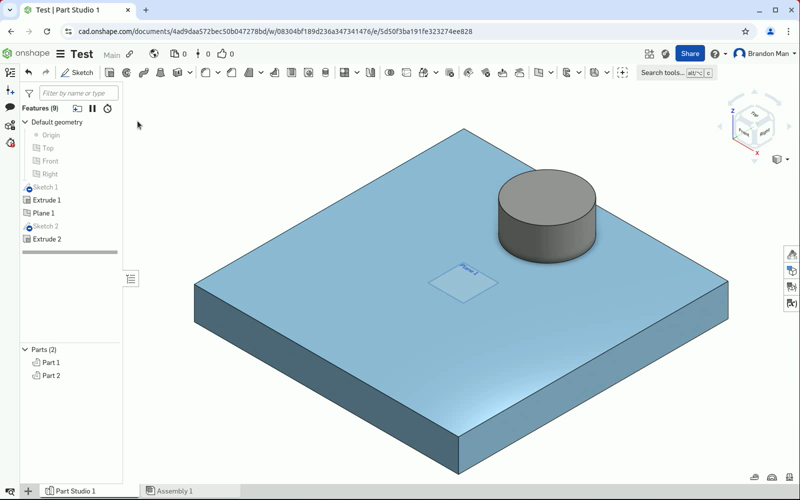
mouse_move(73, 189)
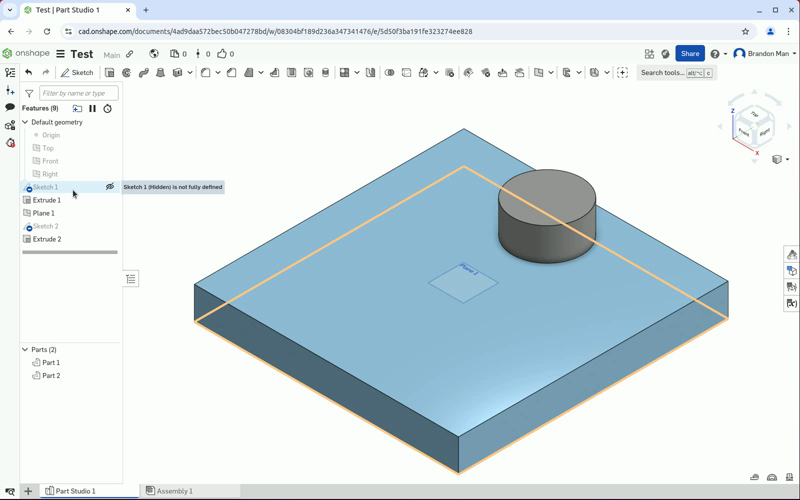
click(73, 189)